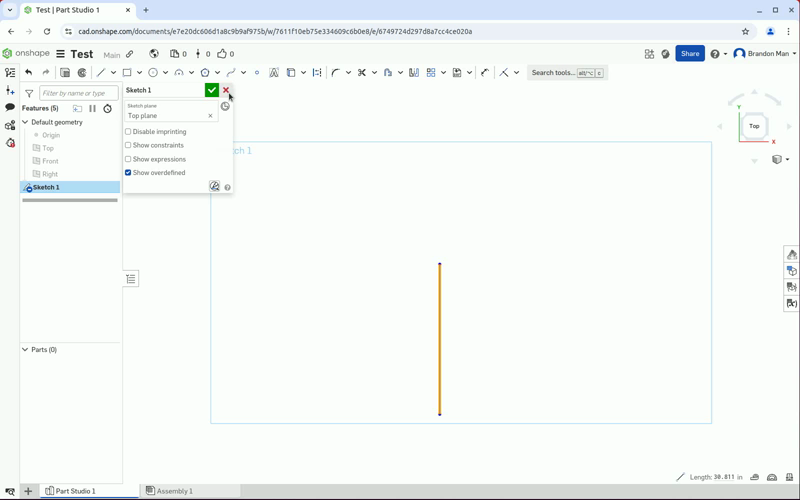
key(shift+h)
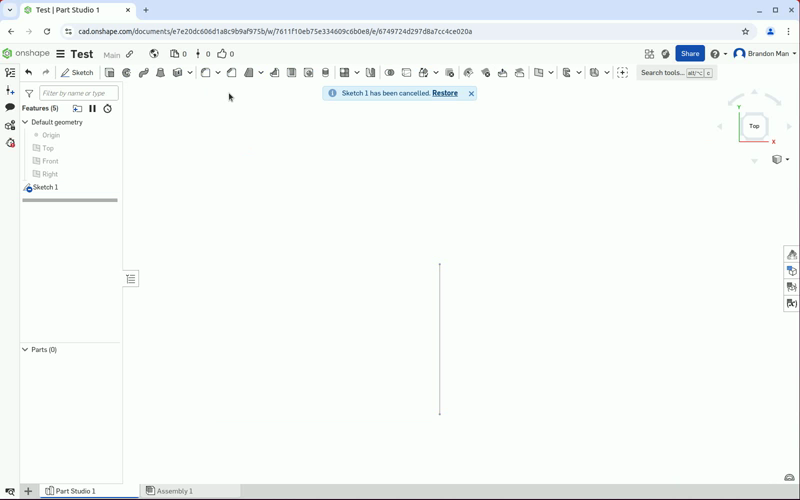
key(shift+s)
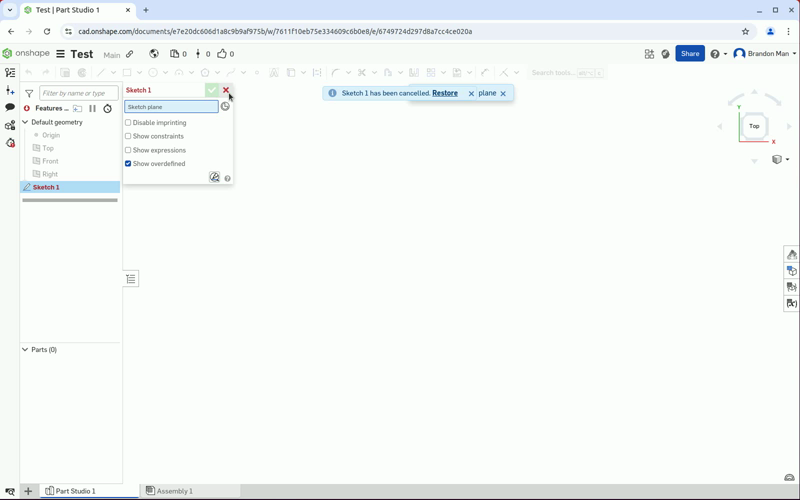
mouse_move(73, 150)
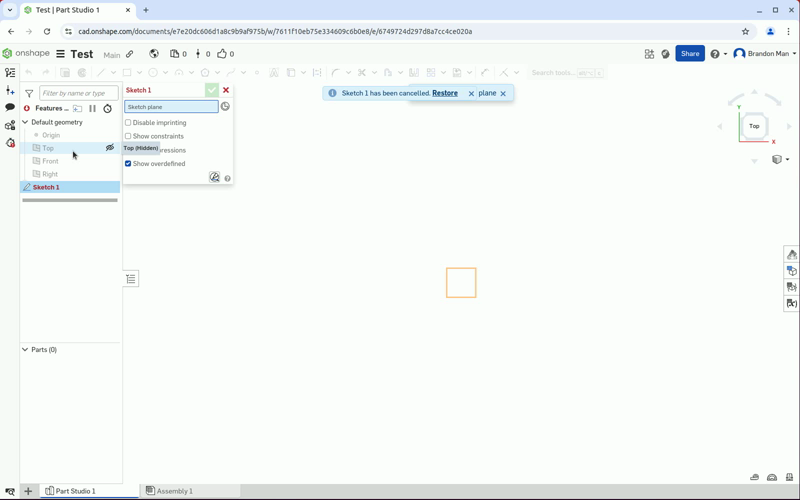
click(73, 150)
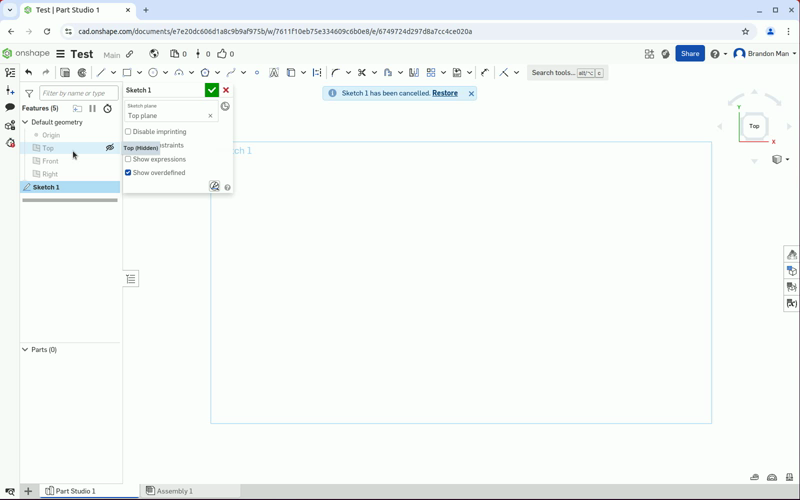
mouse_move(73, 352)
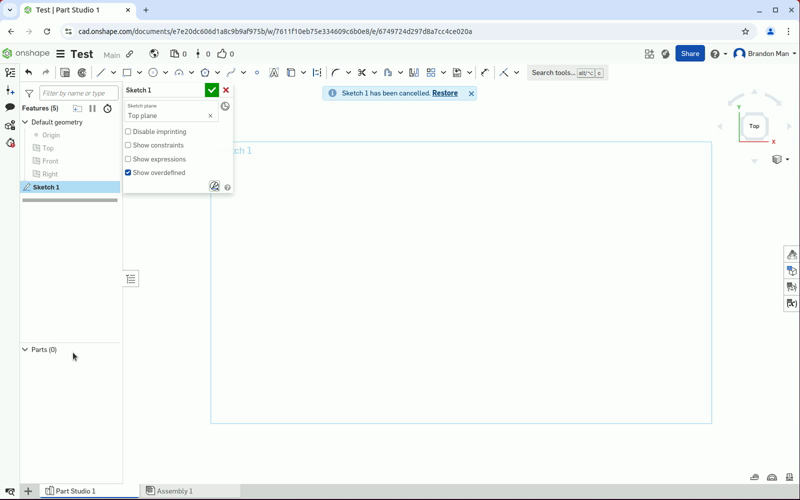
key(y)
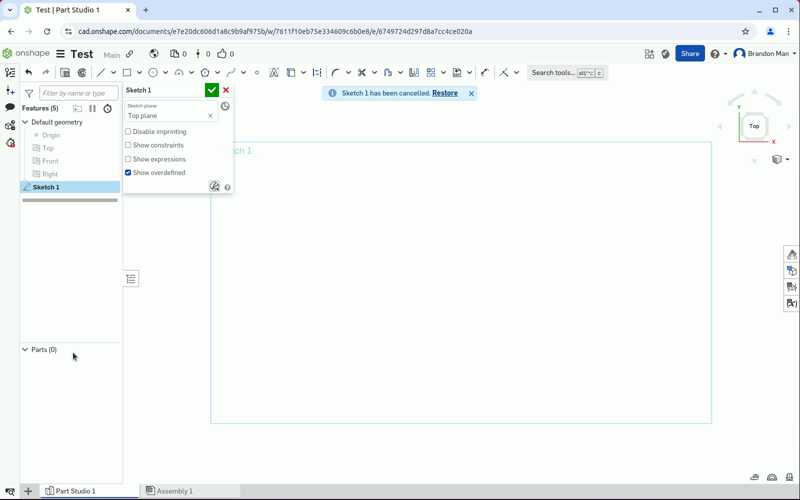
key(c)
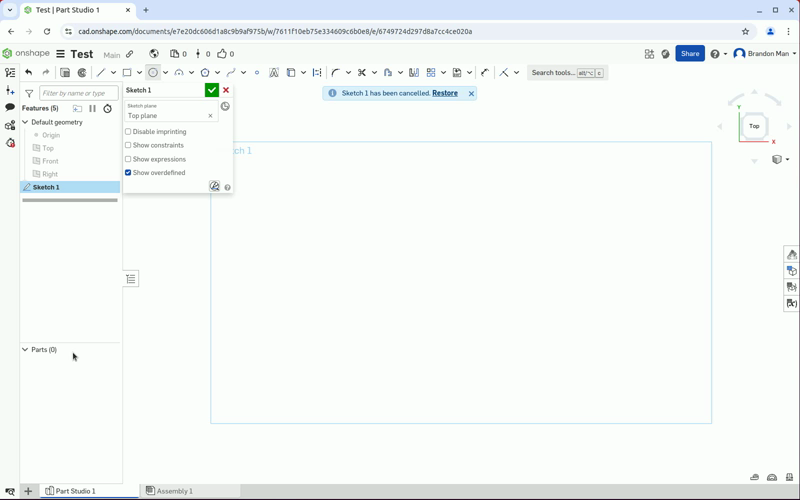
key_down(shift)
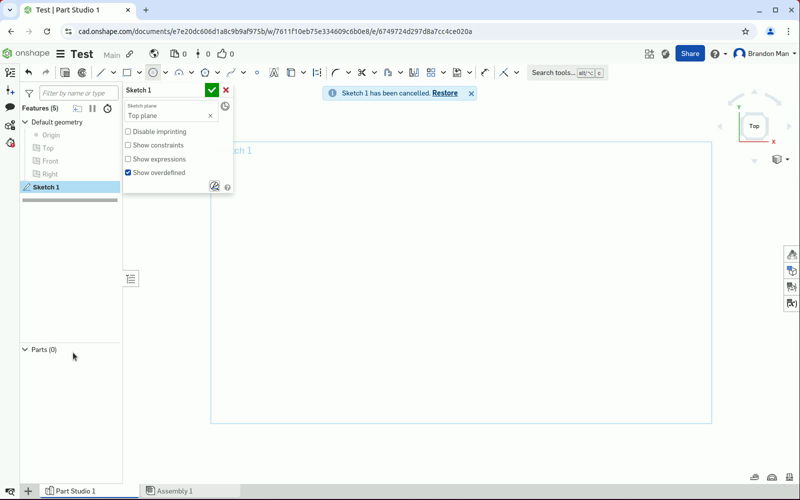
mouse_move(461, 282)
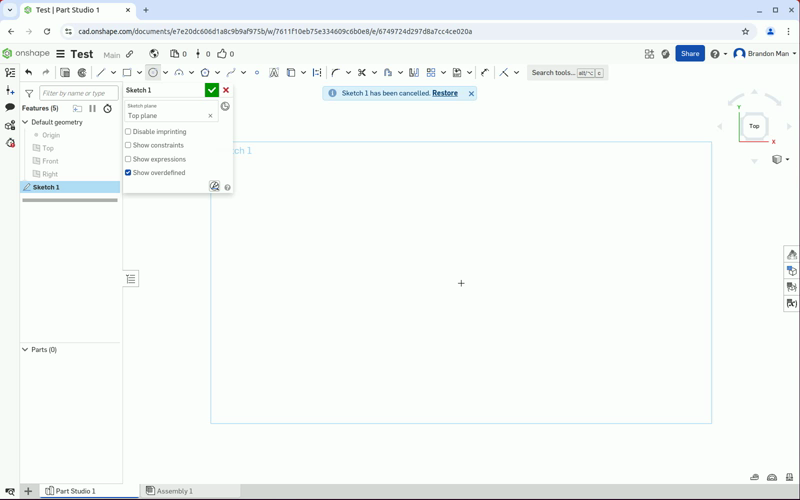
click(461, 282)
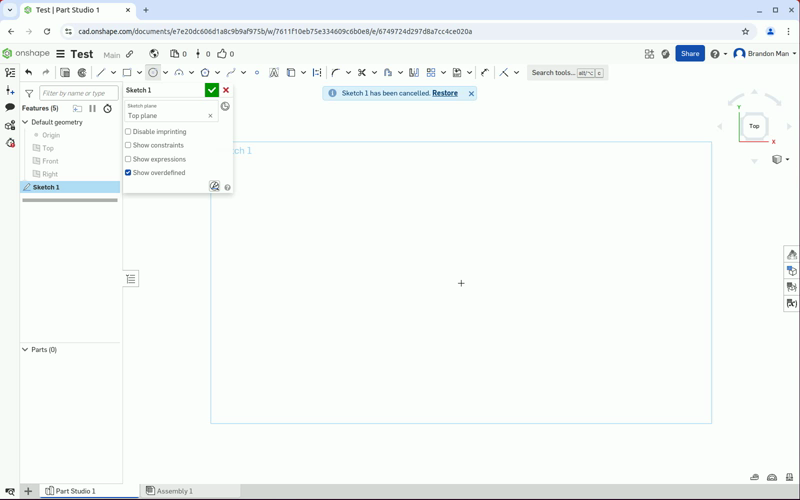
key_up(shift)
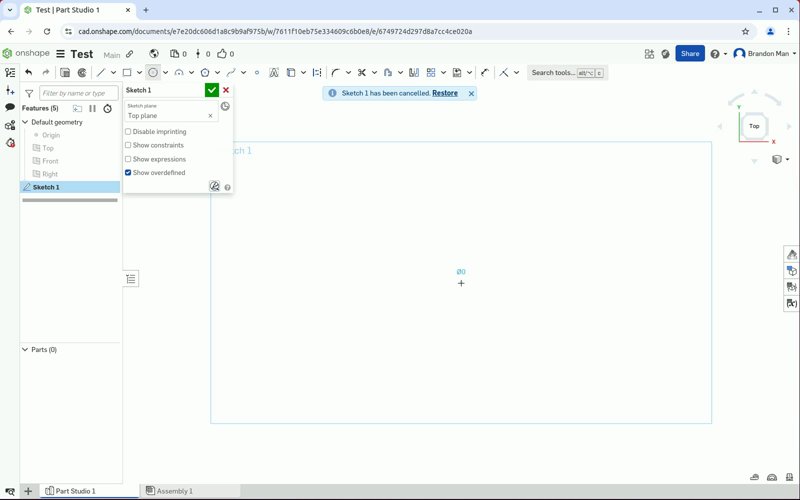
mouse_move(546, 282)
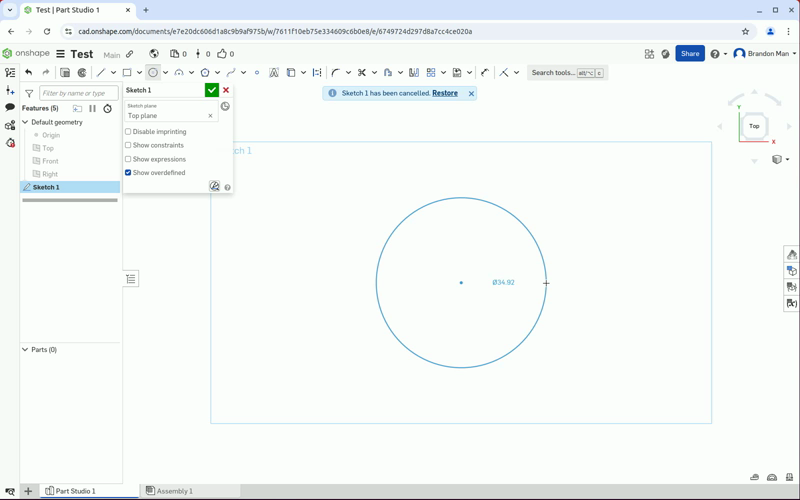
click(546, 282)
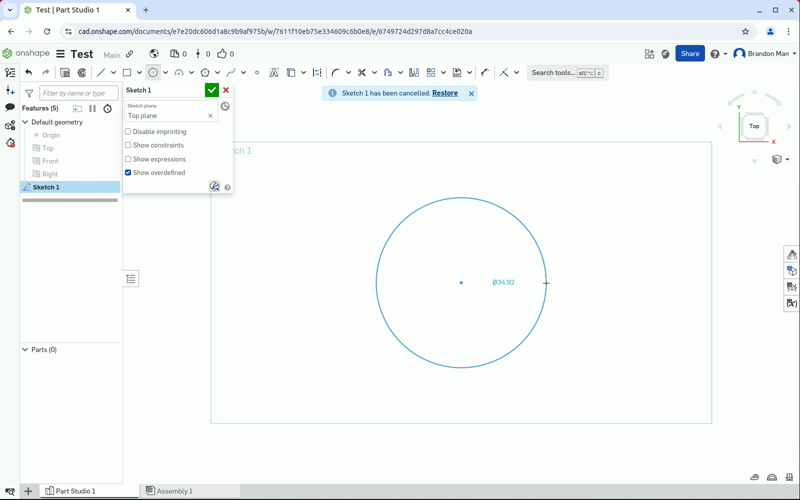
key(esc)
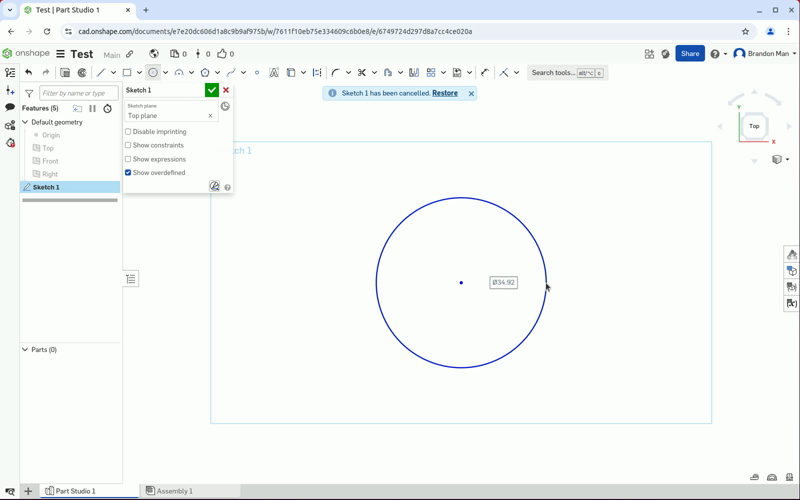
key(c)
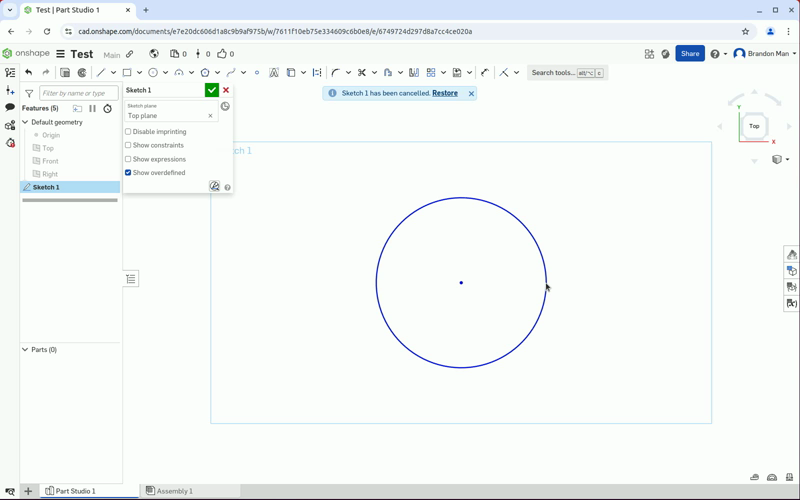
key_down(shift)
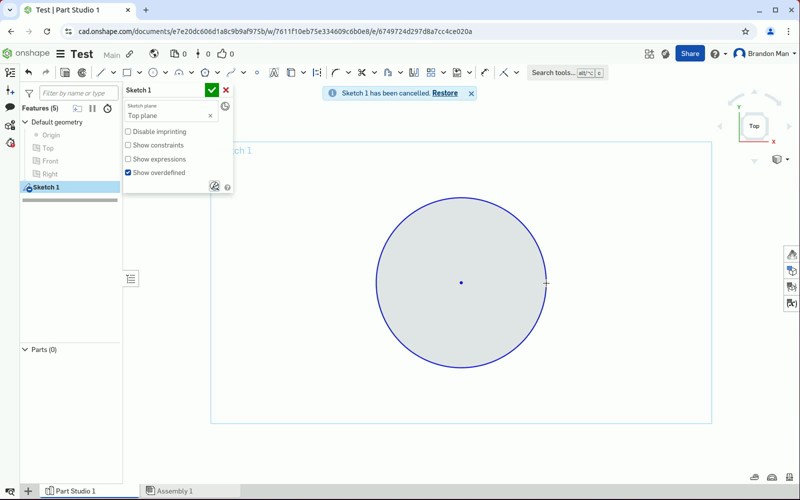
mouse_move(461, 282)
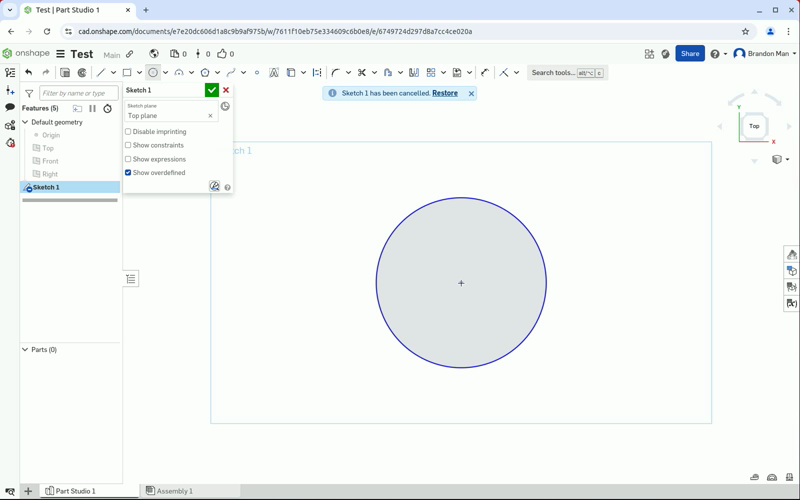
click(461, 282)
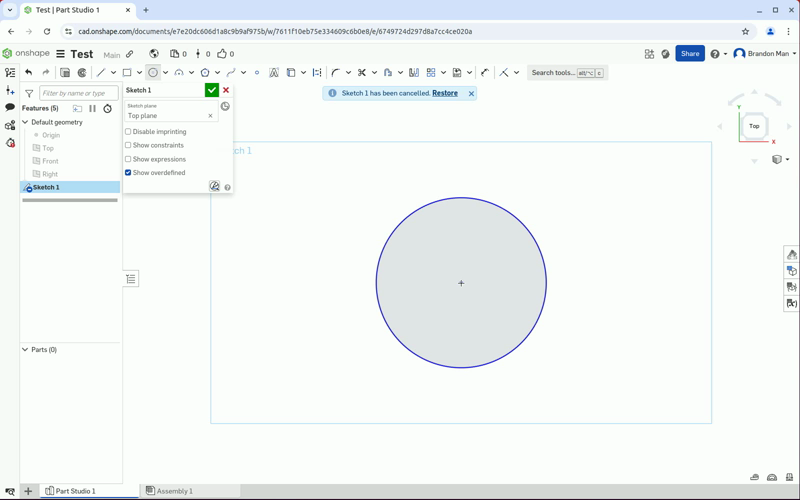
key_up(shift)
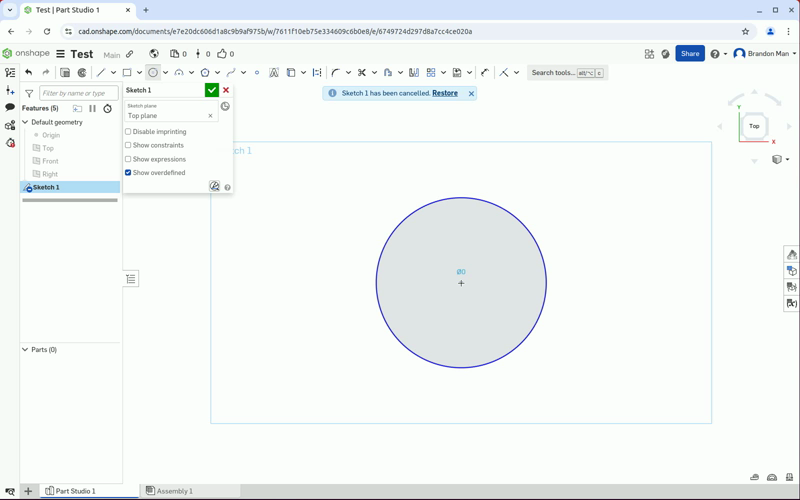
mouse_move(535, 282)
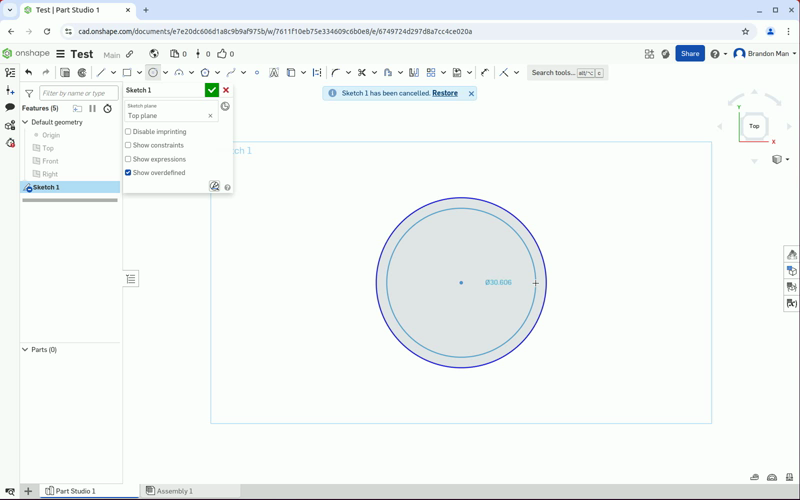
click(535, 282)
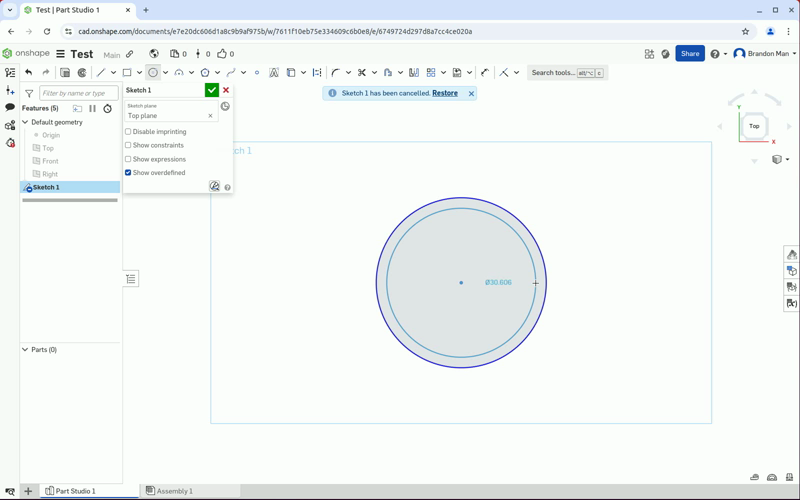
key(esc)
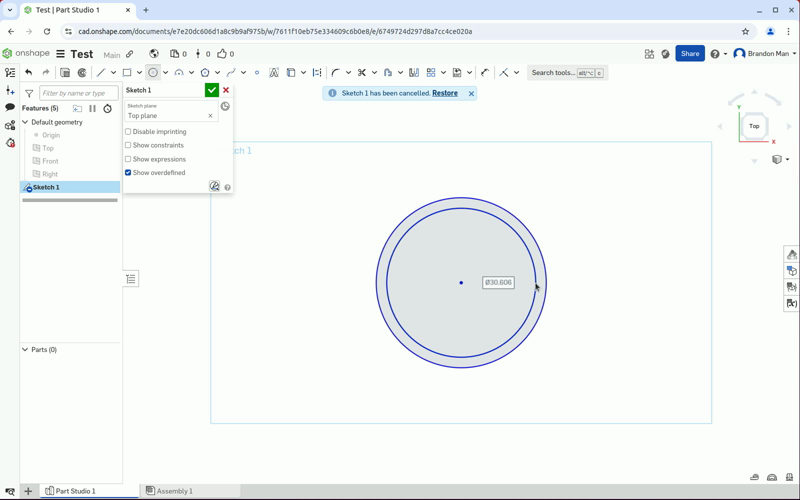
mouse_move(542, 281)
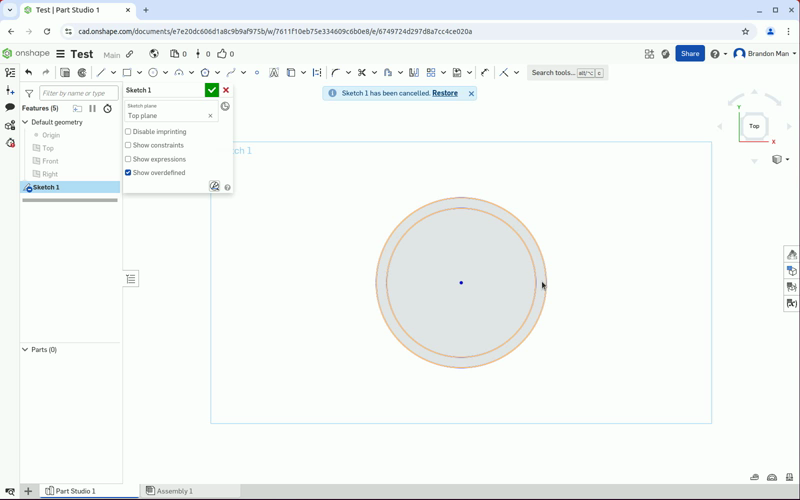
click(542, 281)
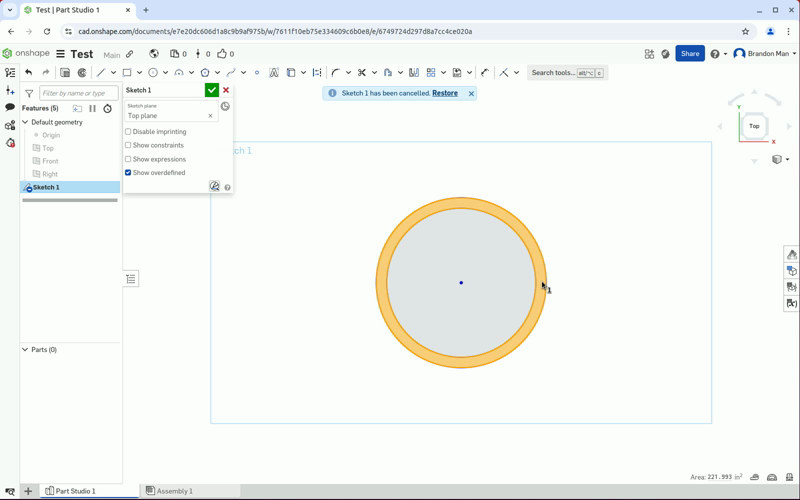
mouse_move(73, 352)
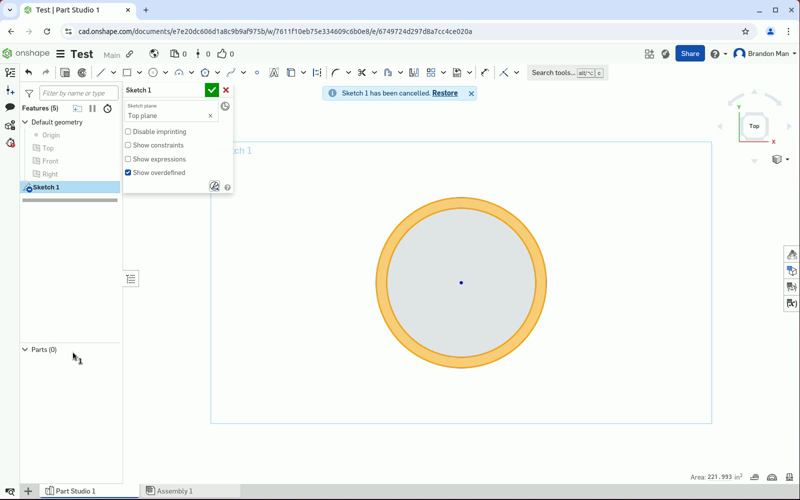
key(shift+y)
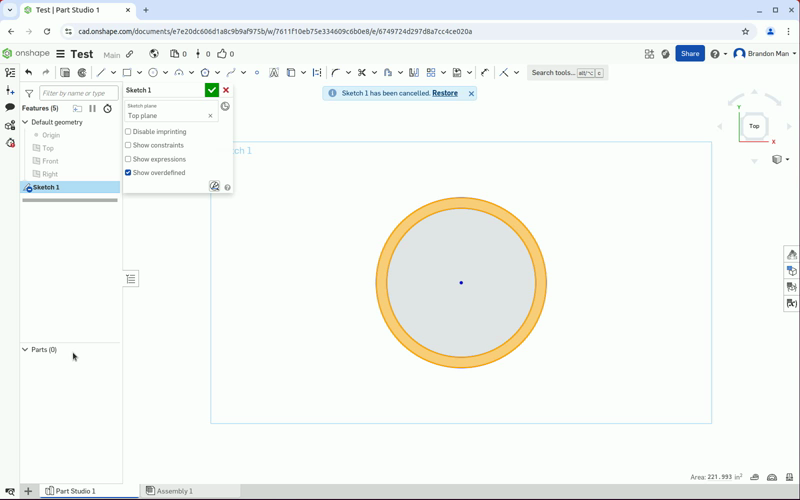
key(shift+e)
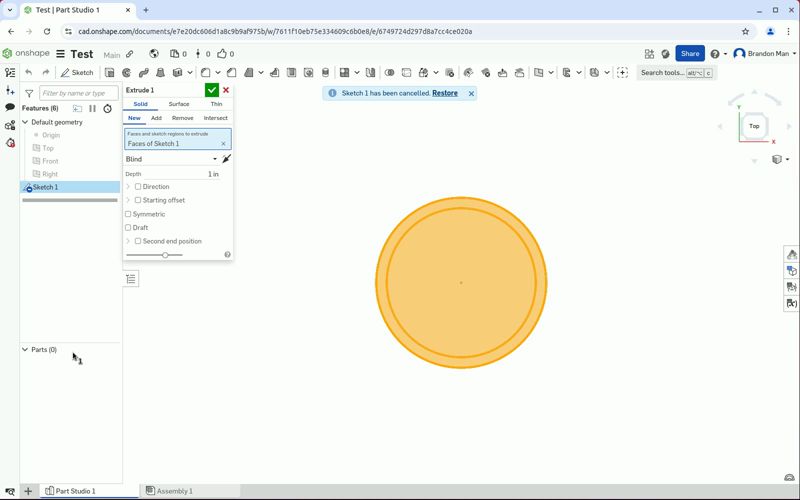
mouse_move(143, 106)
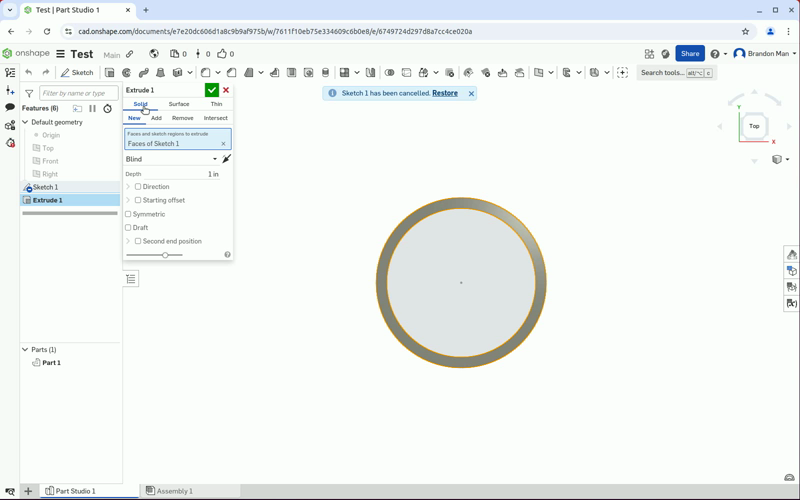
click(143, 106)
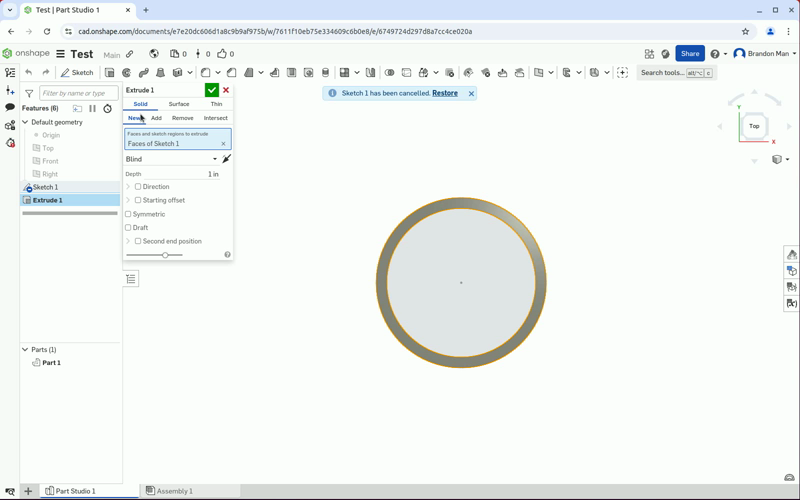
mouse_move(137, 120)
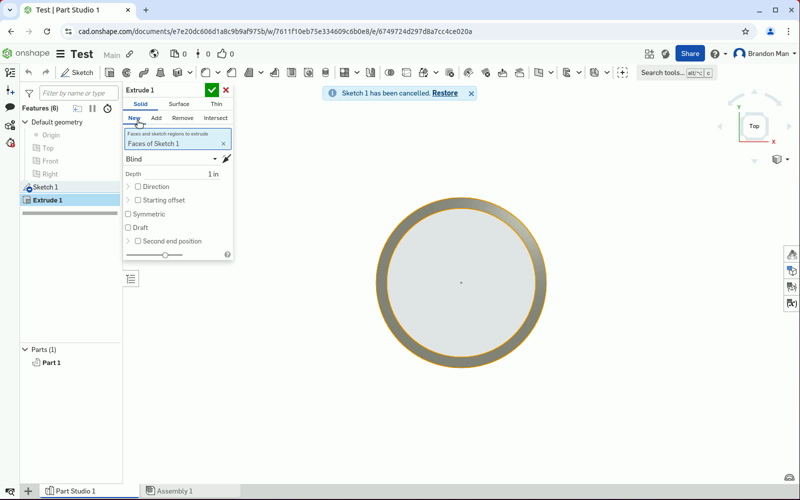
click(137, 120)
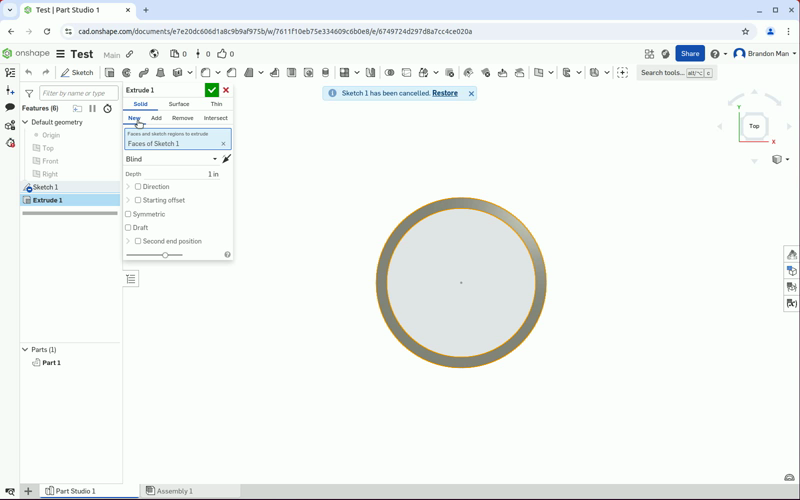
key(tab, 4)
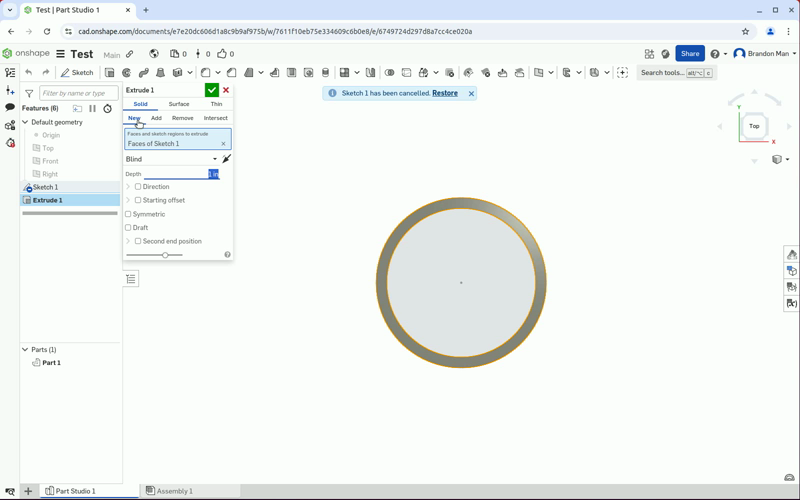
text(23.108)
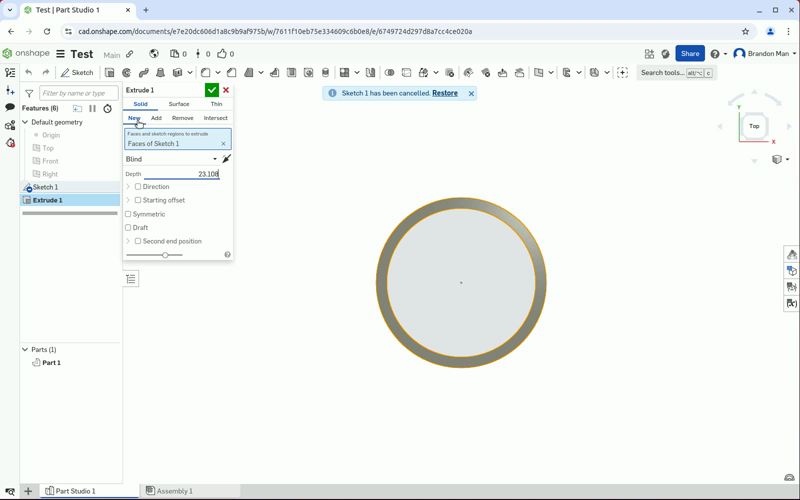
key(enter)
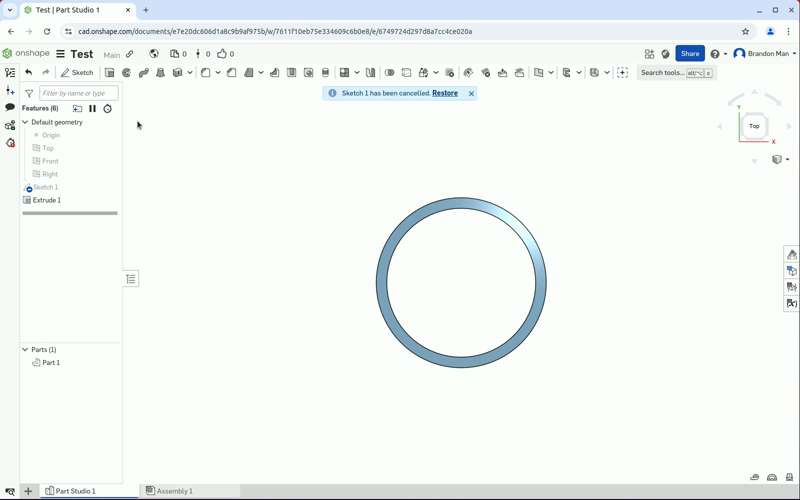
key(shift+h)
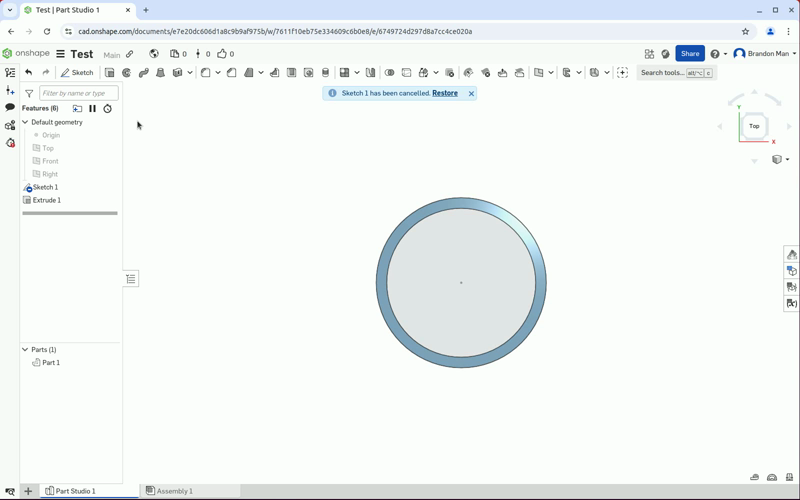
key(shift+h)
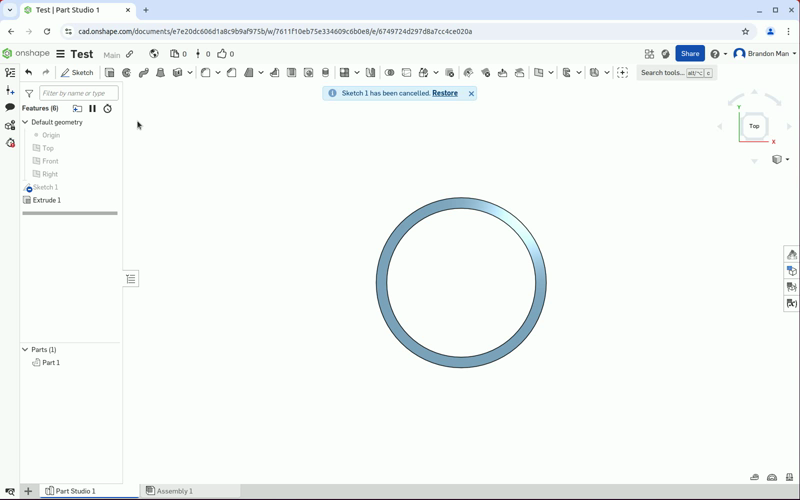
mouse_move(73, 189)
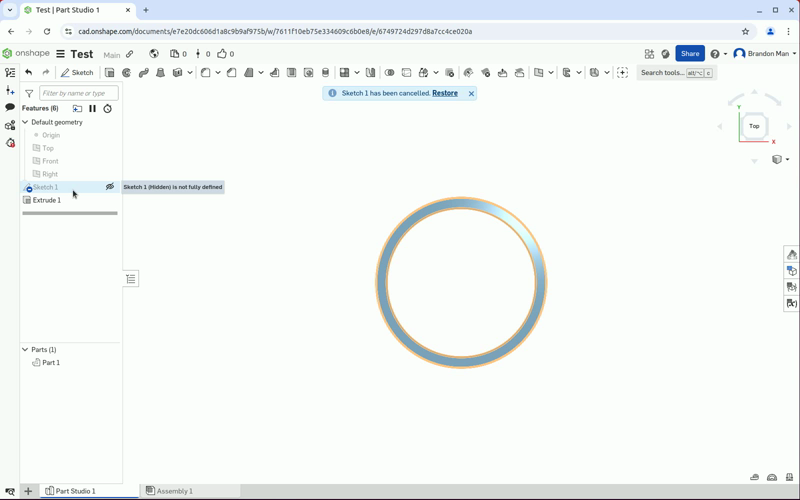
click(73, 189)
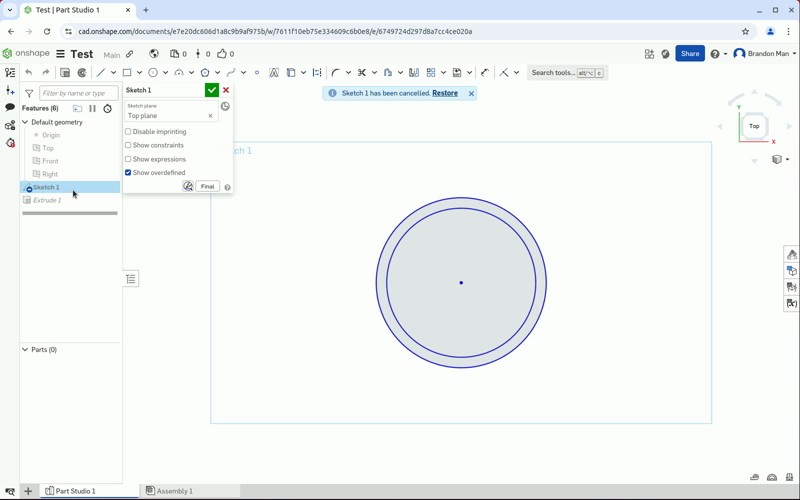
mouse_move(229, 92)
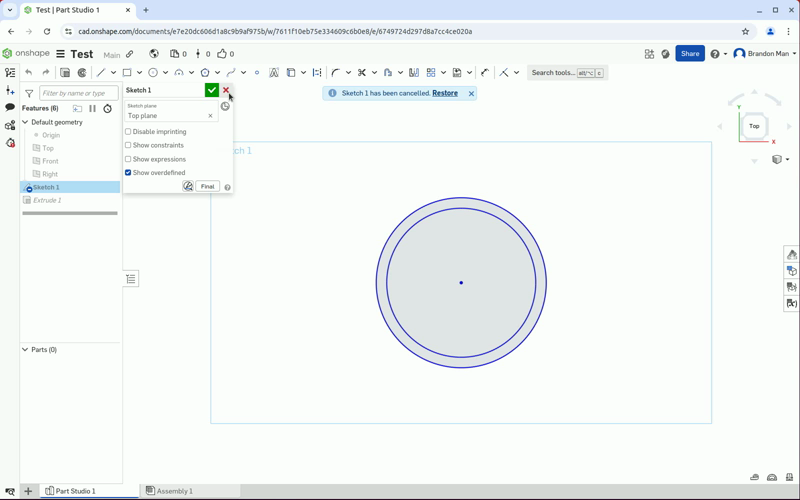
click(229, 92)
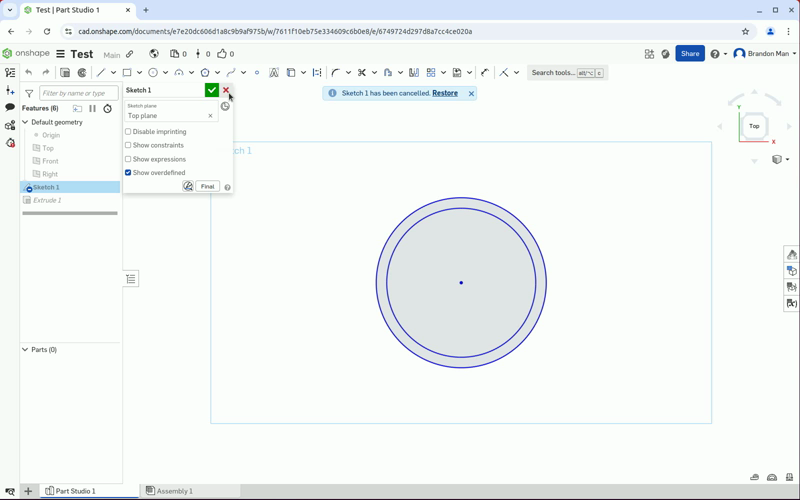
key(shift+s)
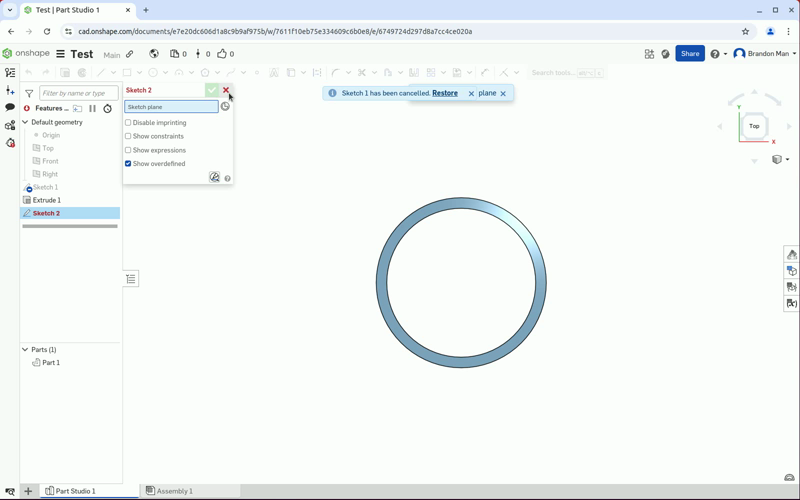
mouse_move(73, 150)
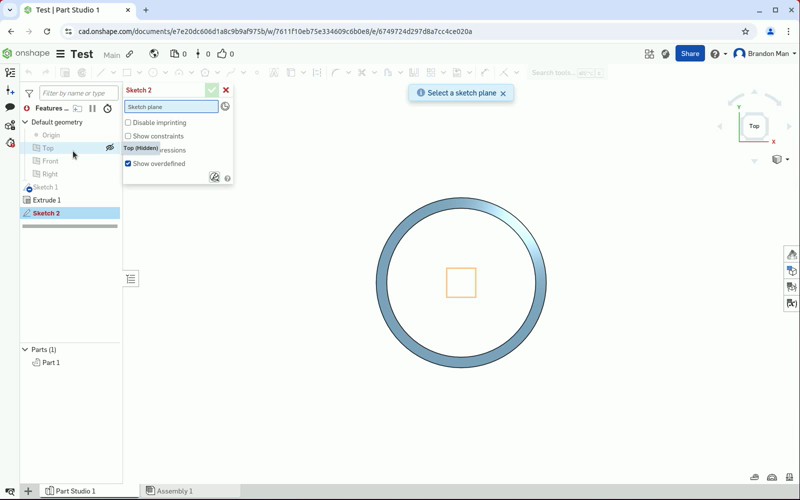
click(73, 150)
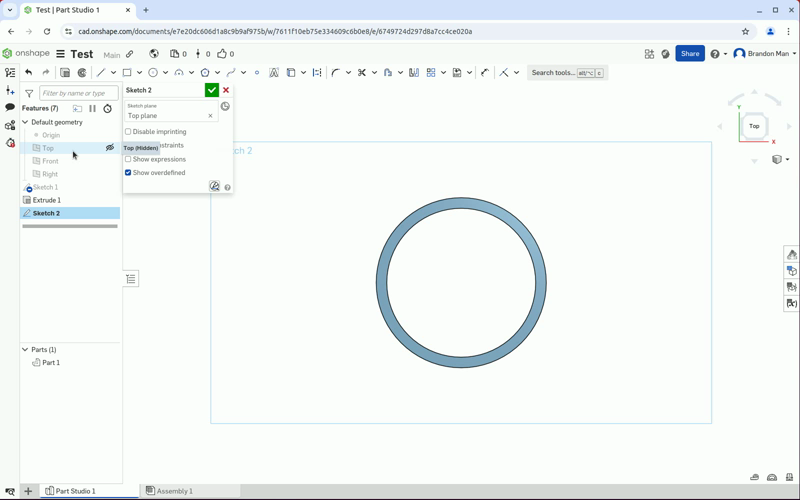
mouse_move(73, 352)
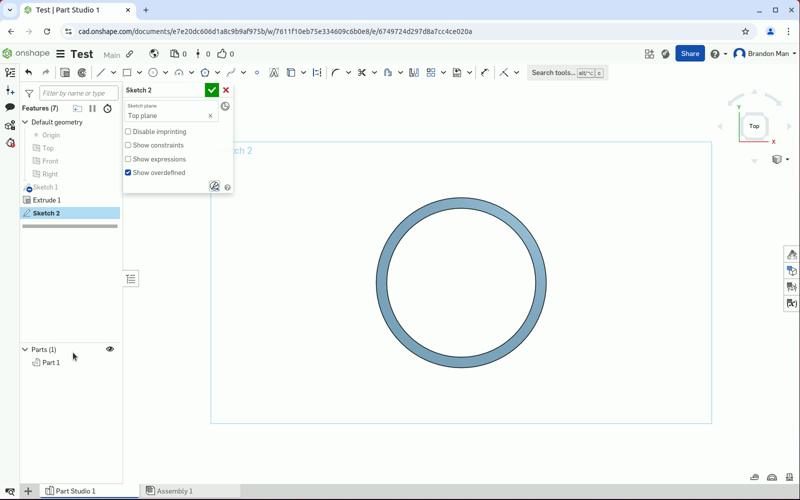
key(y)
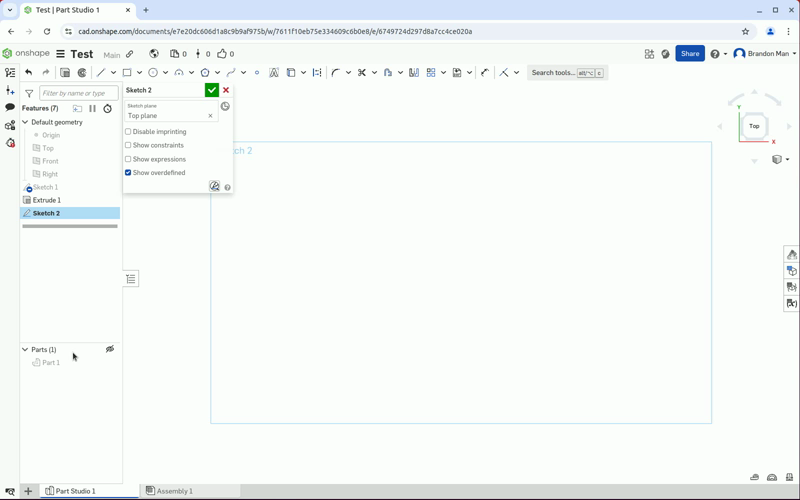
key(c)
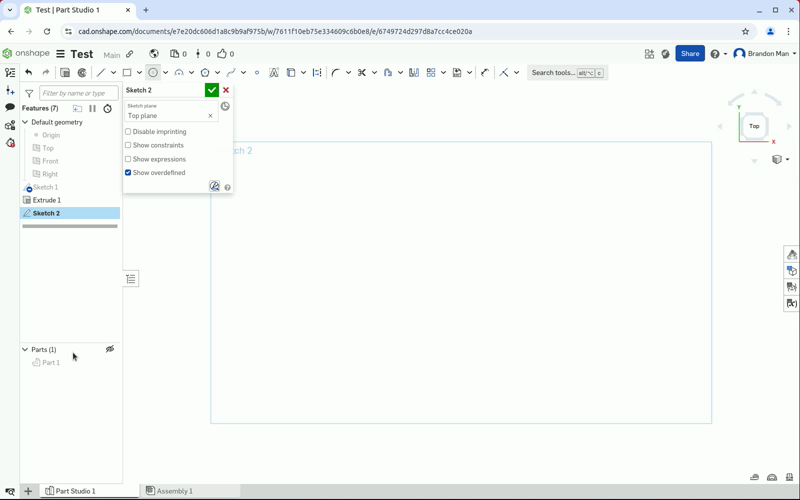
key_down(shift)
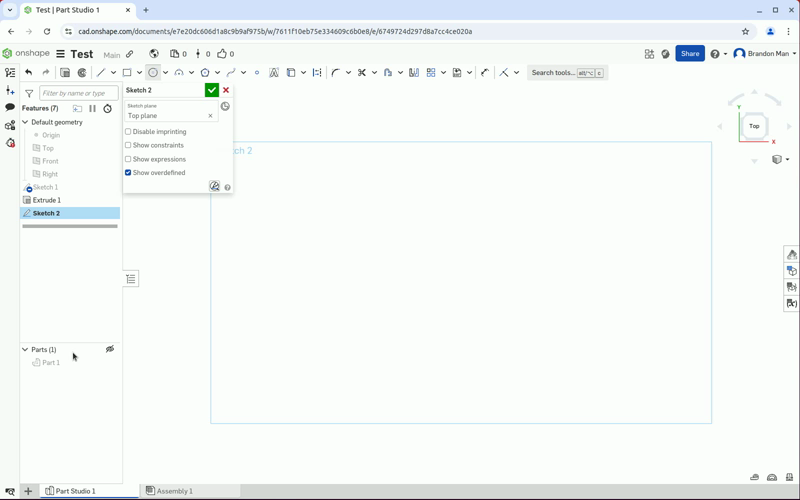
mouse_move(461, 282)
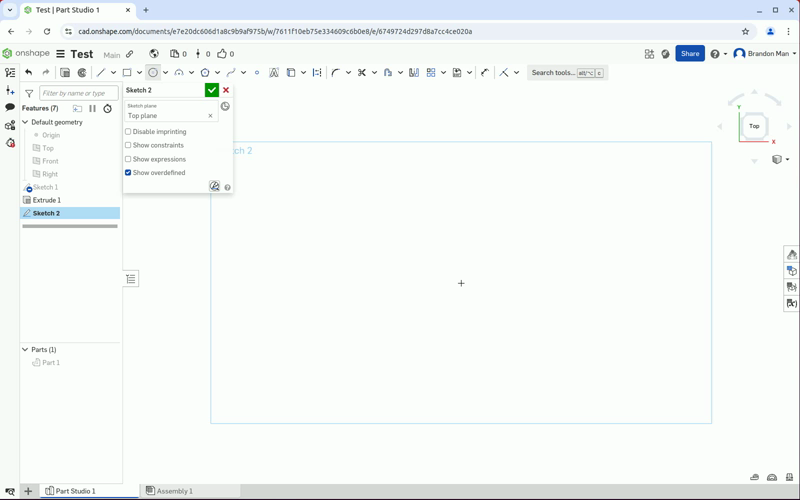
click(461, 282)
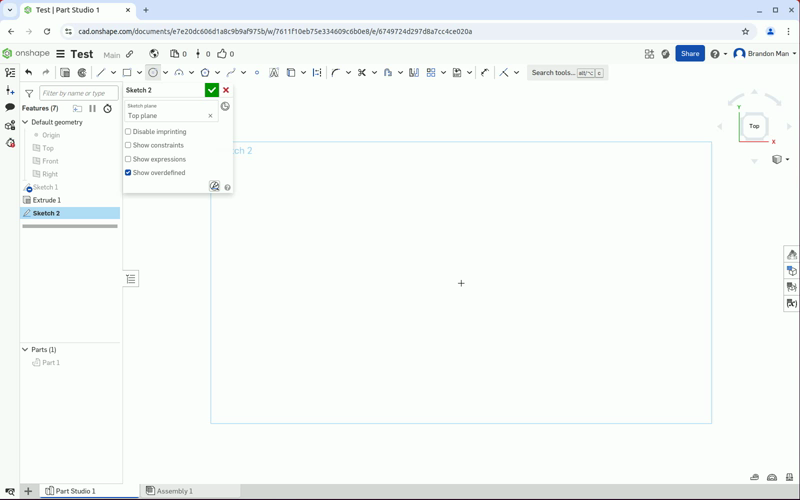
key_up(shift)
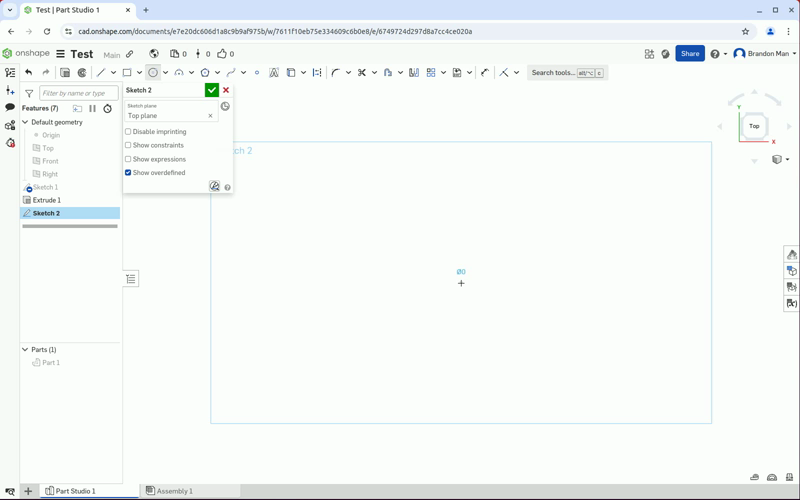
mouse_move(565, 282)
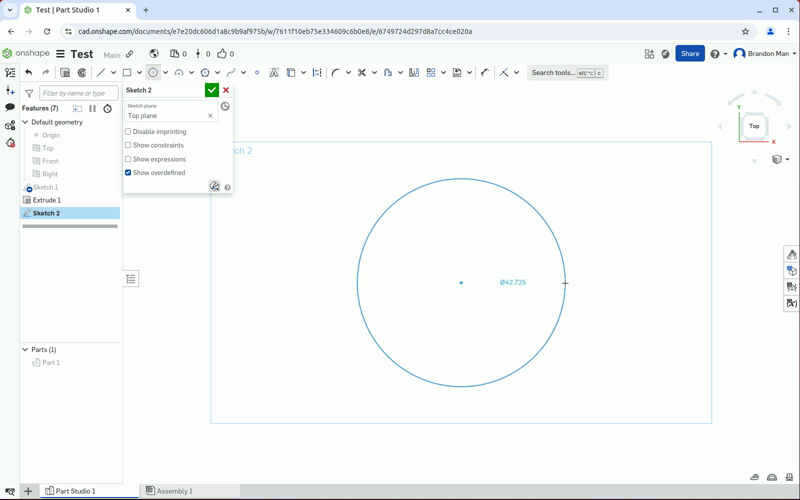
click(565, 282)
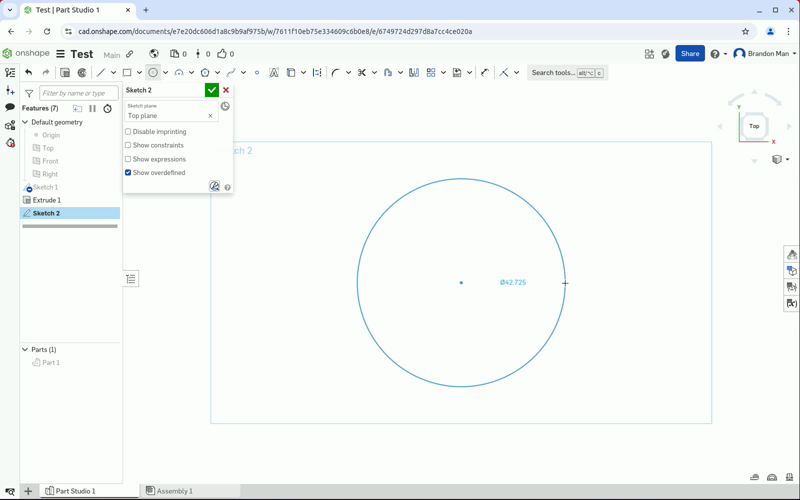
key(esc)
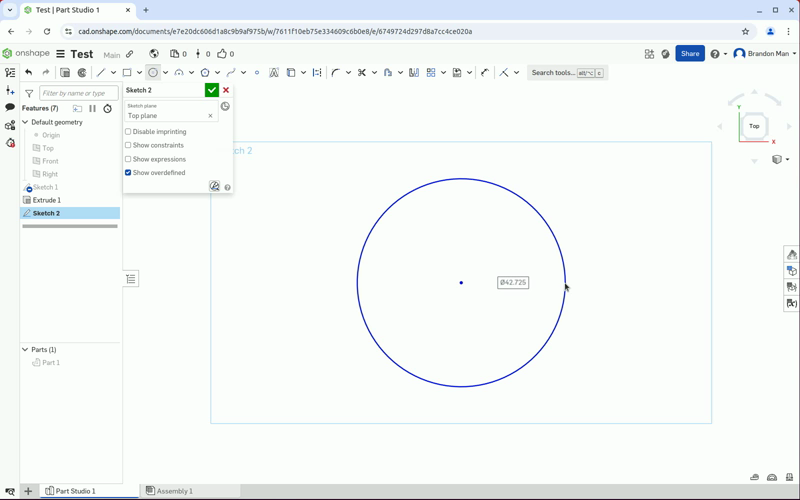
key(c)
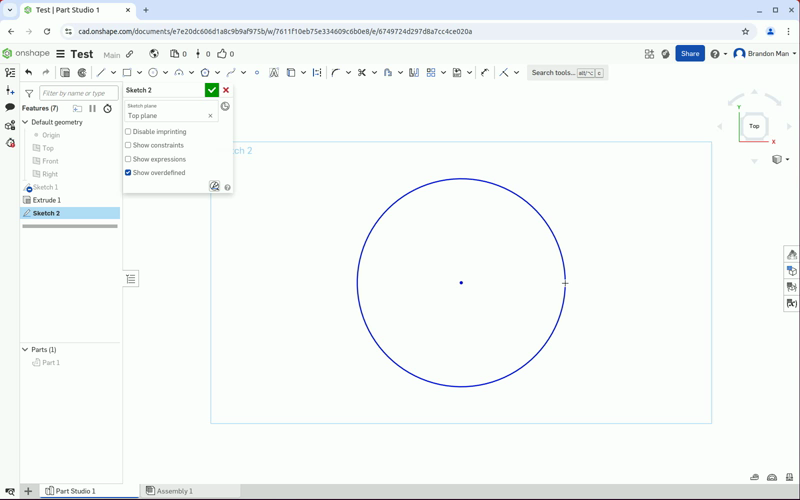
key_down(shift)
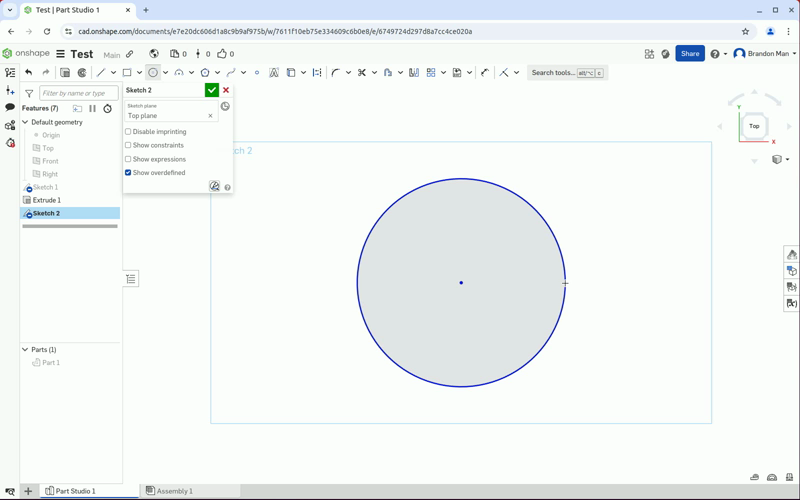
mouse_move(461, 282)
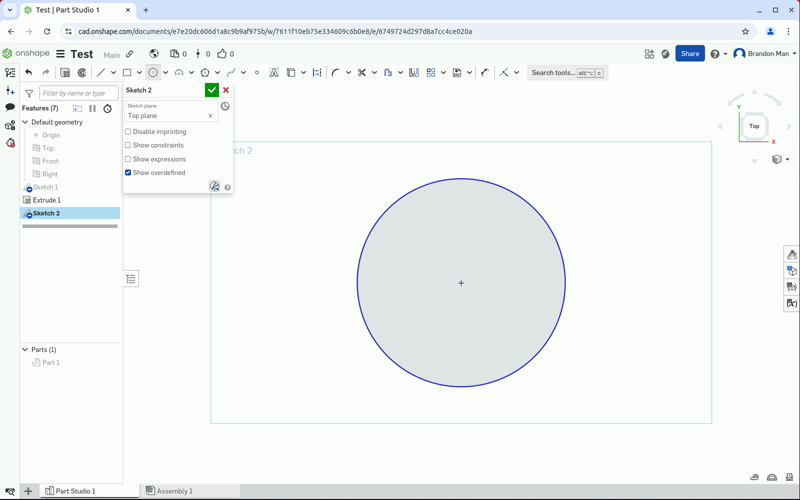
click(461, 282)
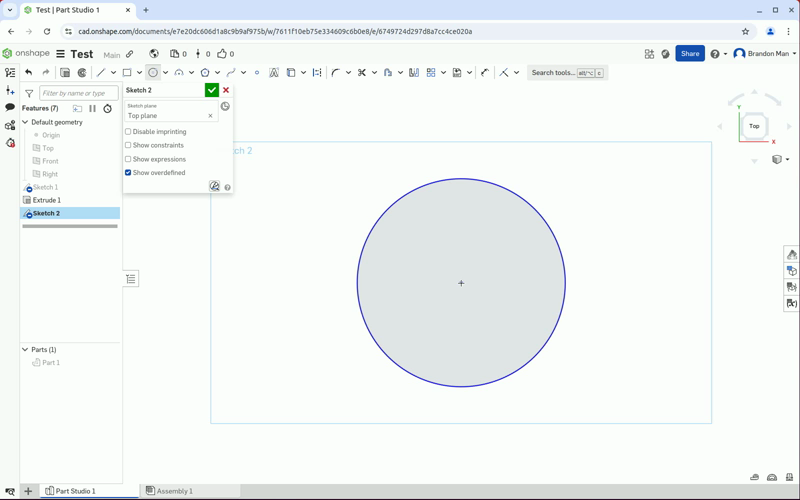
key_up(shift)
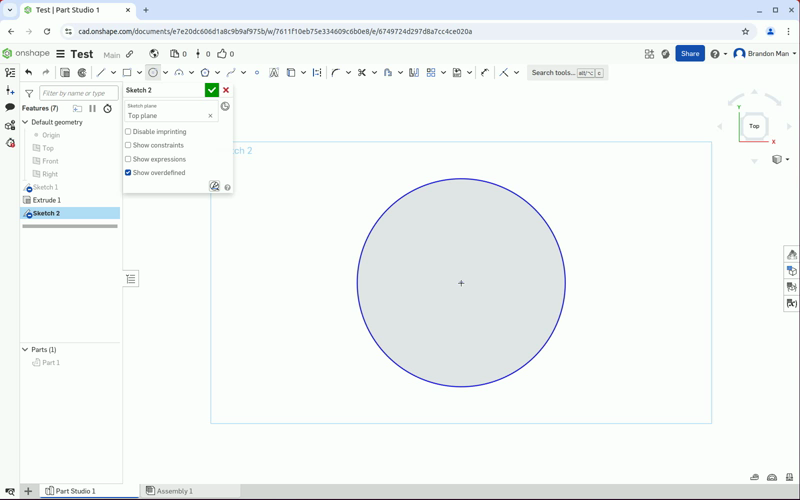
mouse_move(545, 282)
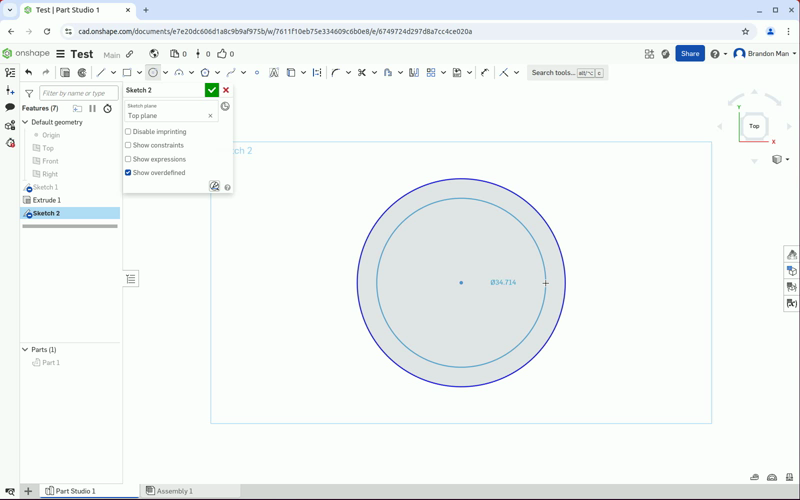
click(545, 282)
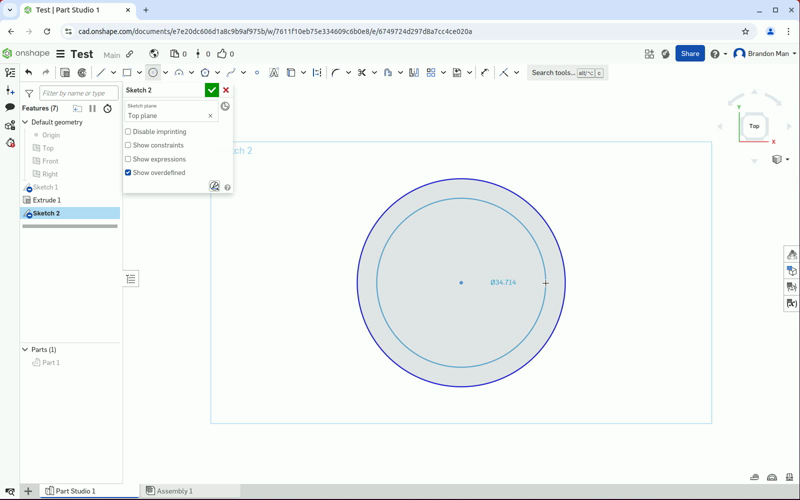
key(esc)
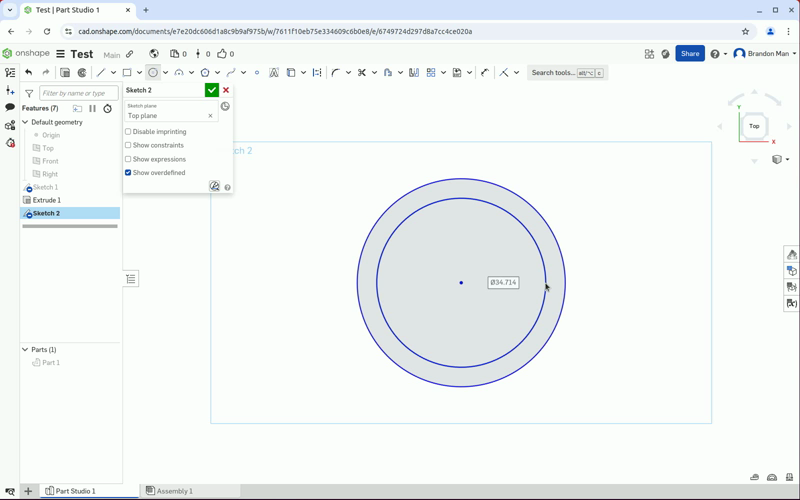
mouse_move(543, 238)
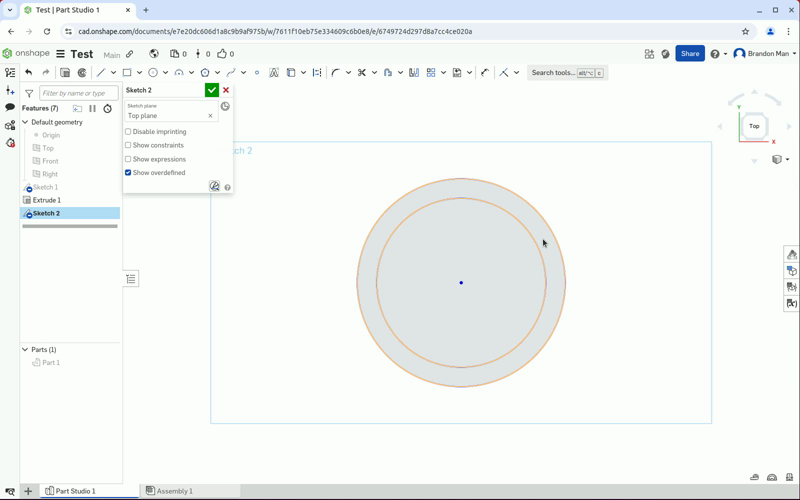
click(543, 238)
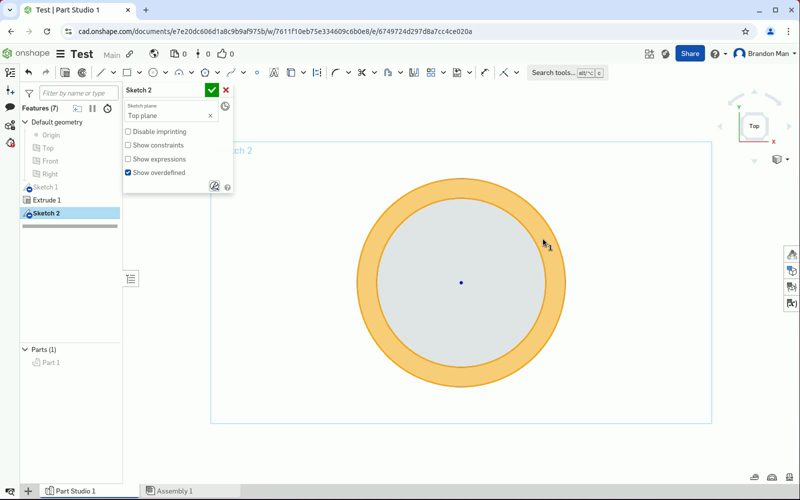
mouse_move(73, 352)
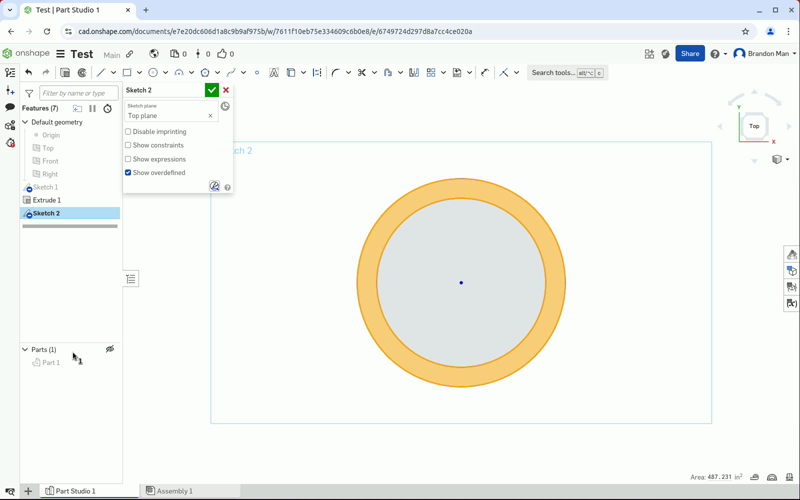
key(shift+y)
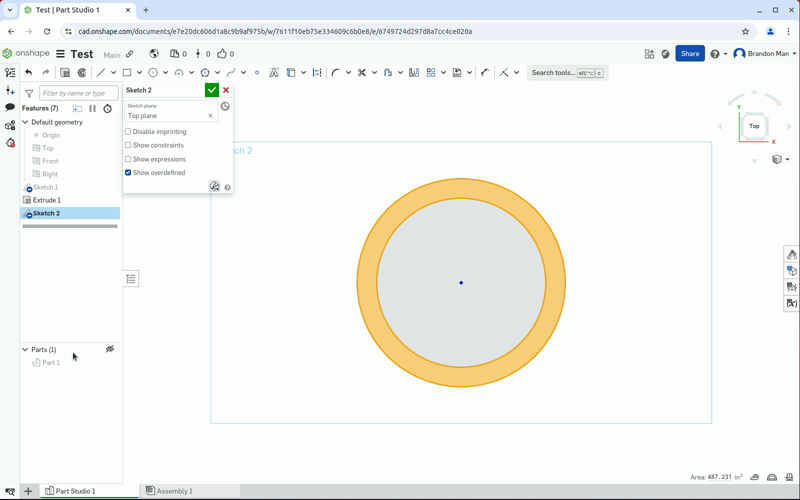
key(shift+e)
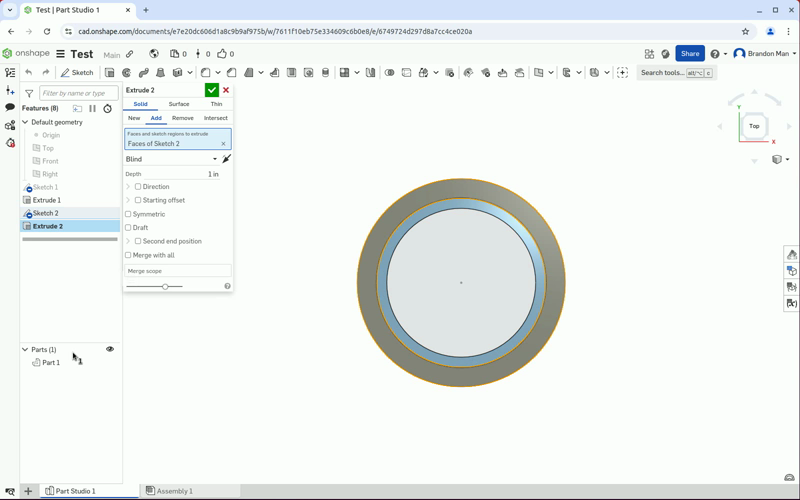
mouse_move(143, 106)
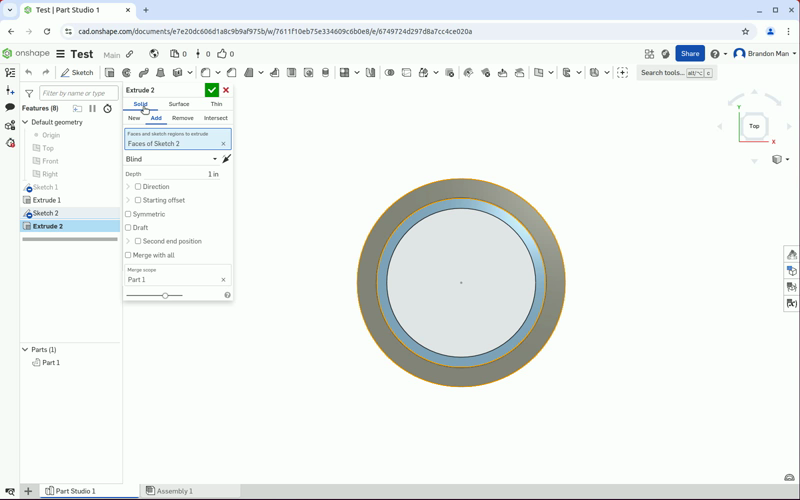
click(143, 106)
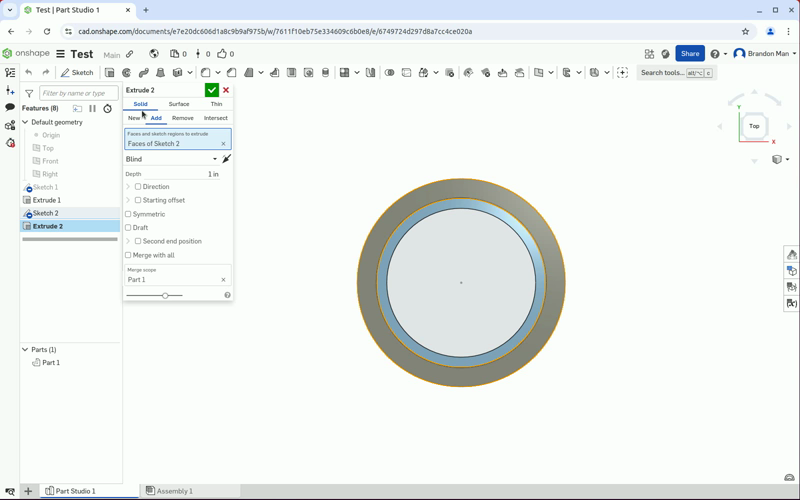
mouse_move(137, 120)
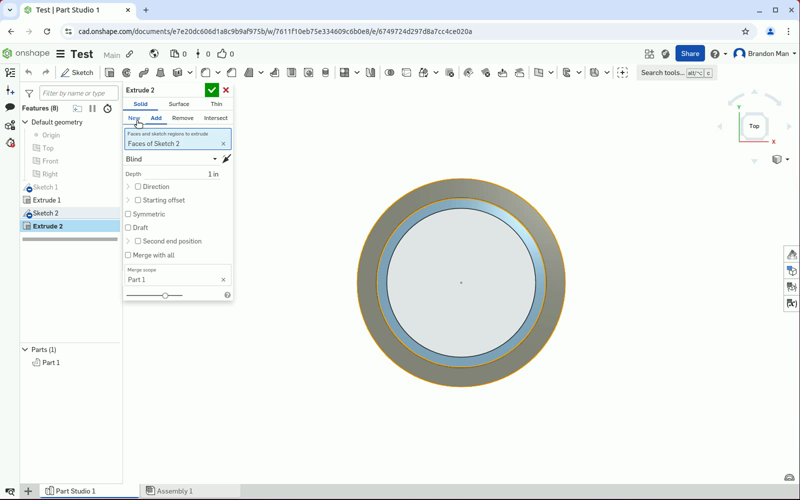
click(137, 120)
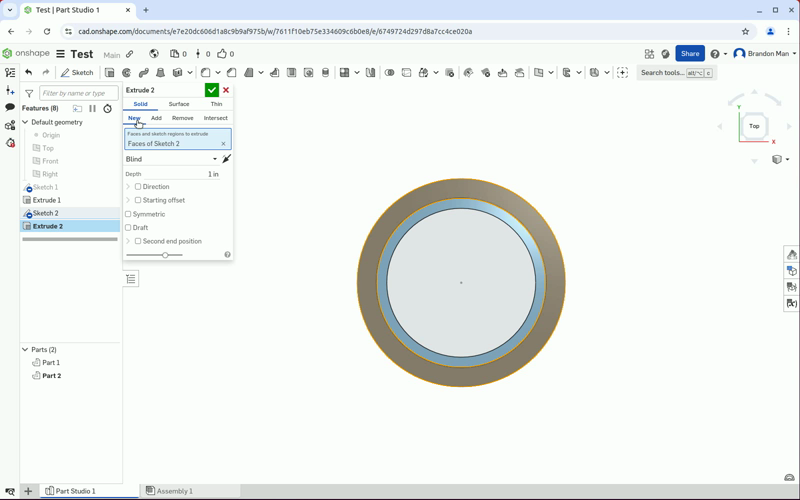
key(tab, 4)
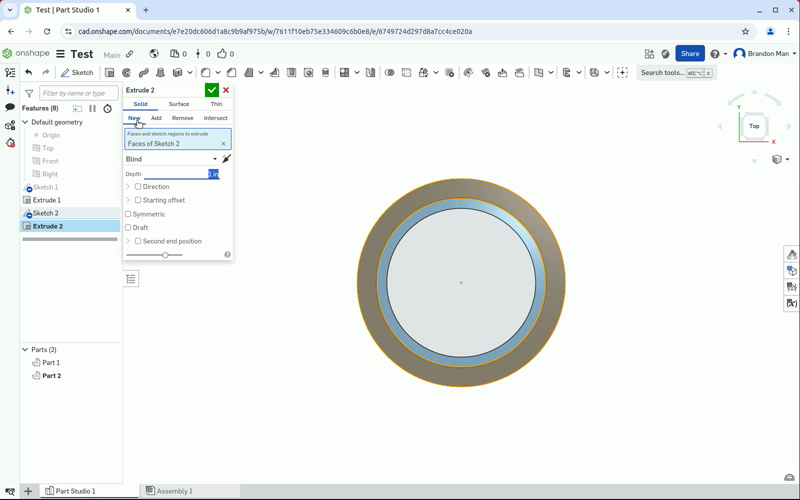
text(7.703)
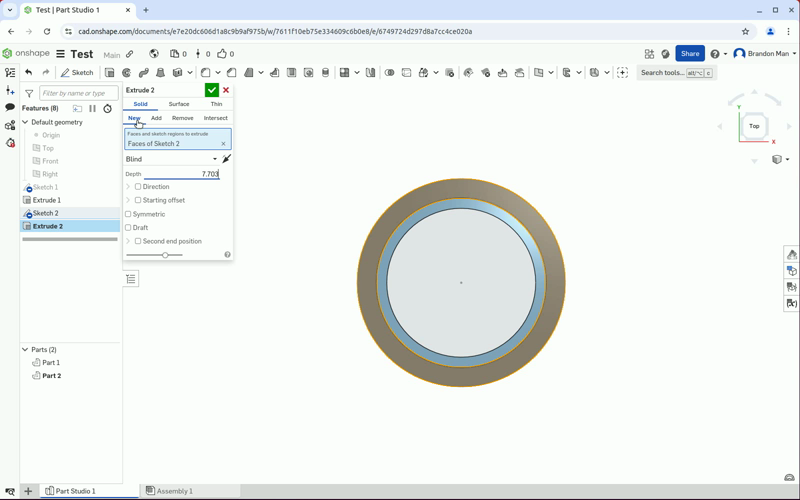
key(enter)
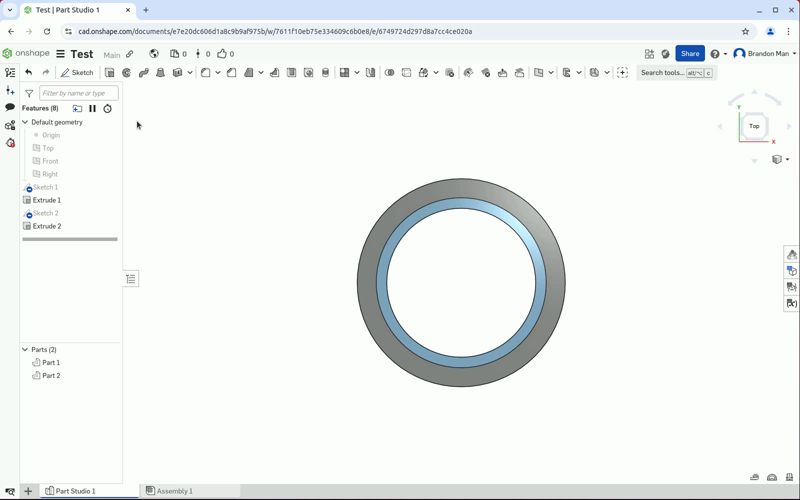
key(shift+h)
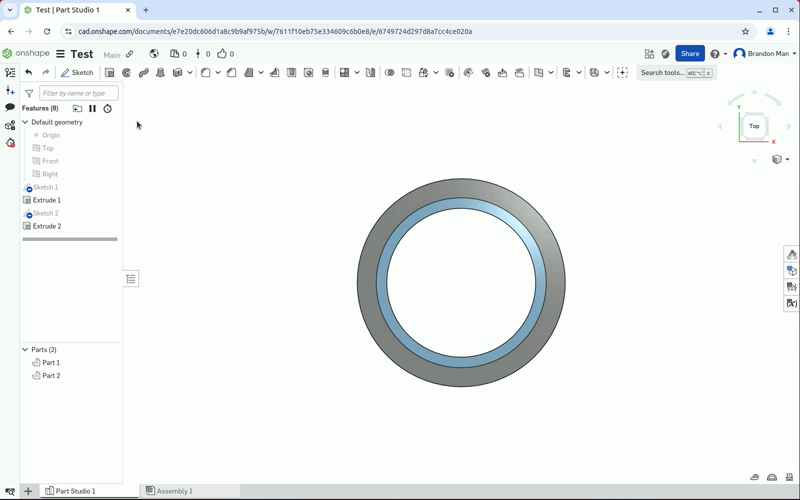
key(shift+h)
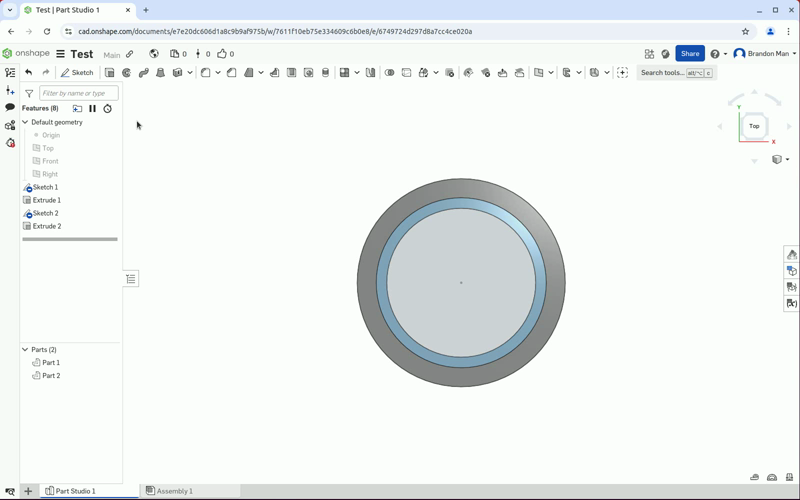
key(shift+7)
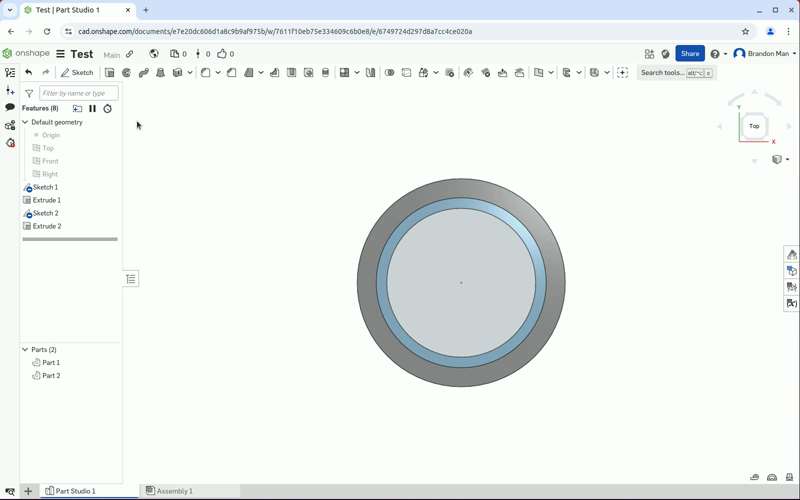
key(up, 3)
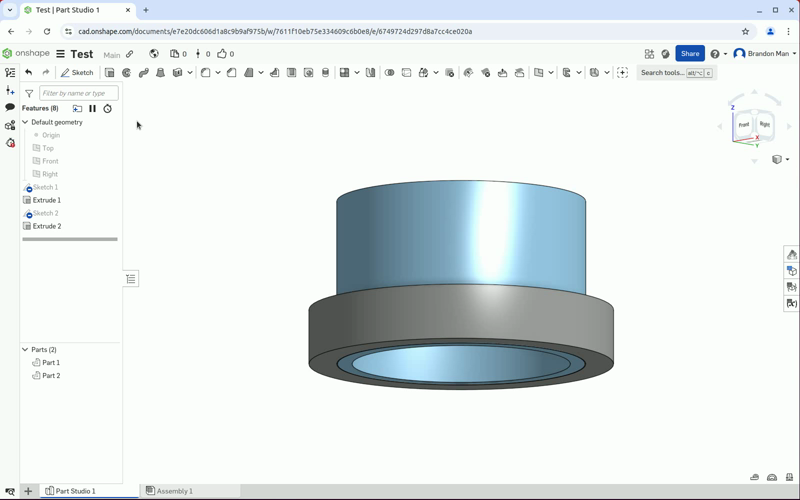
key(left, 3)
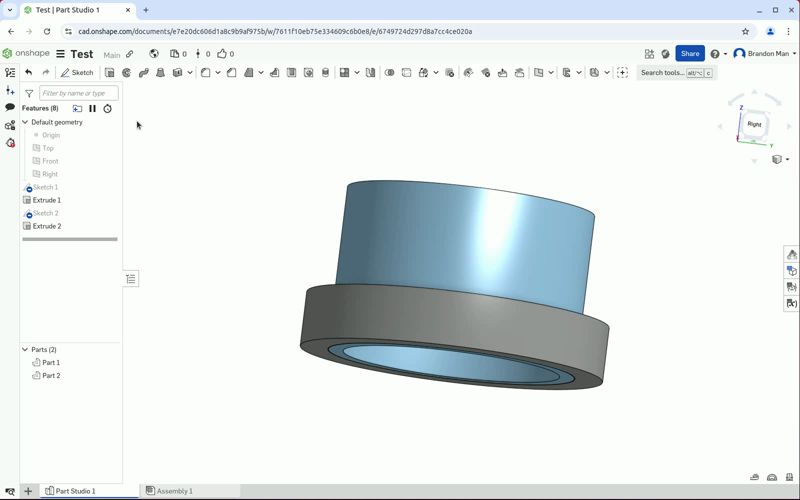
key(right, 3)
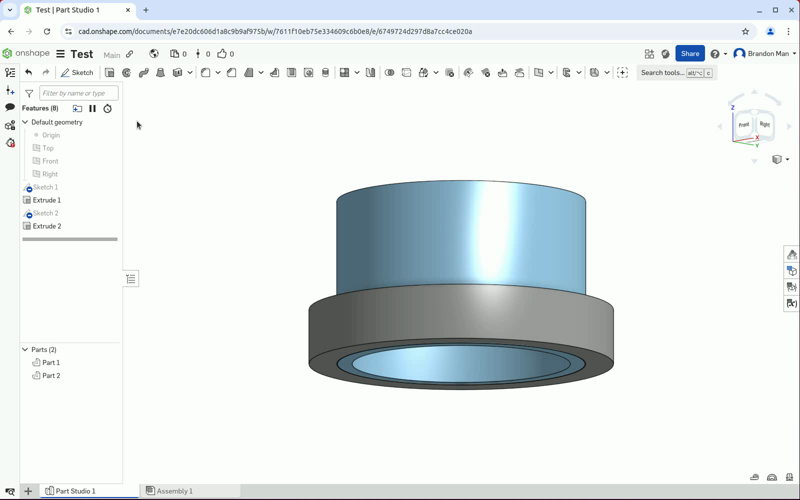
key(down, 3)
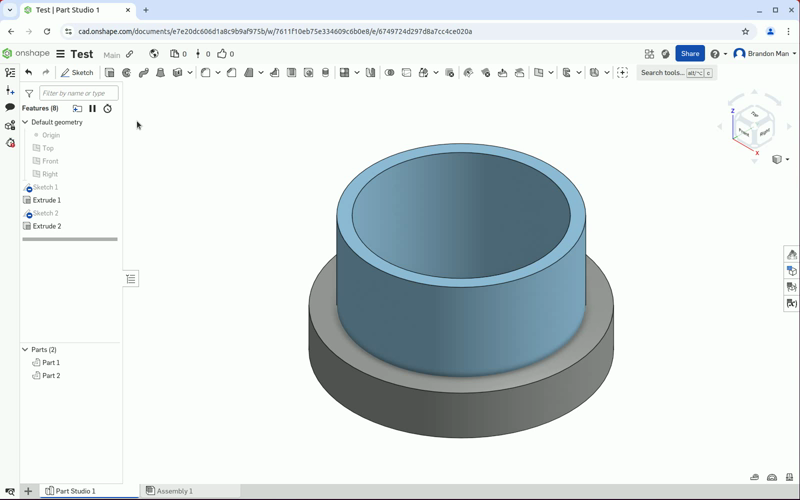
mouse_move(73, 189)
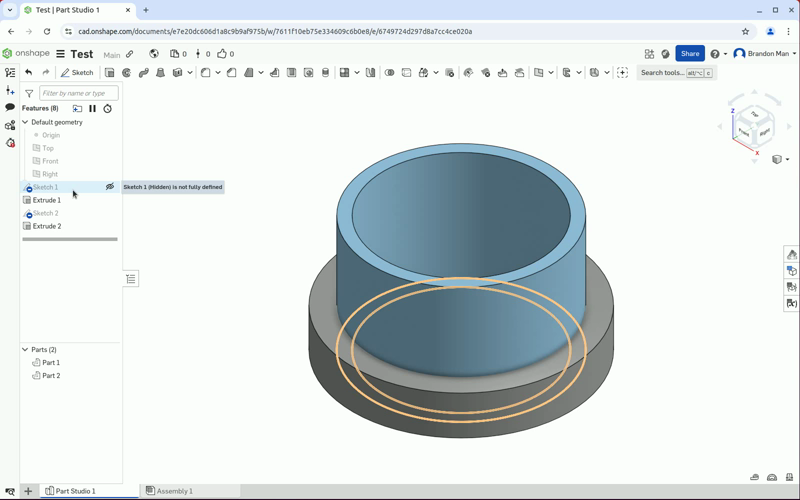
click(73, 189)